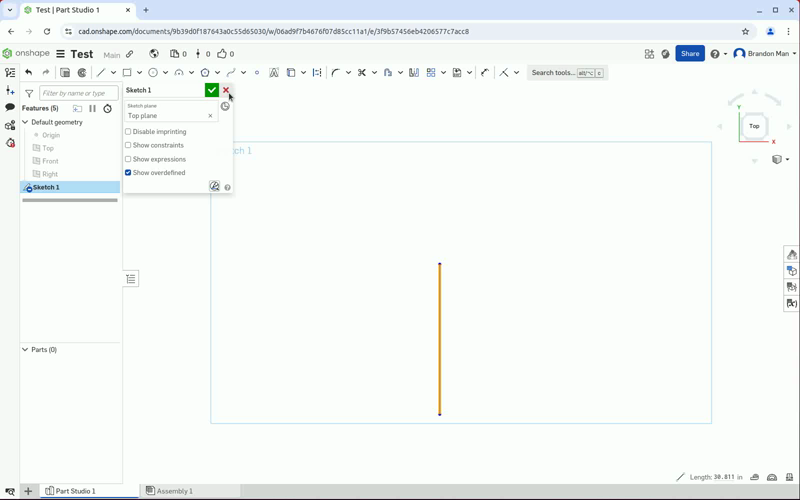
key(shift+h)
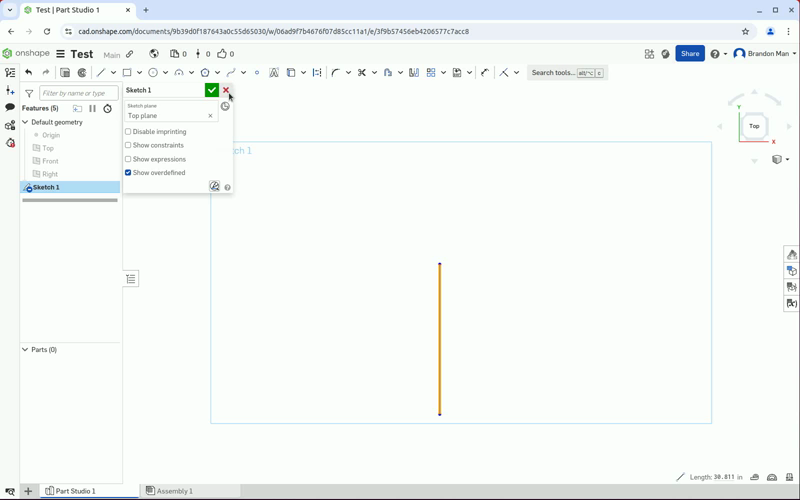
key(shift+s)
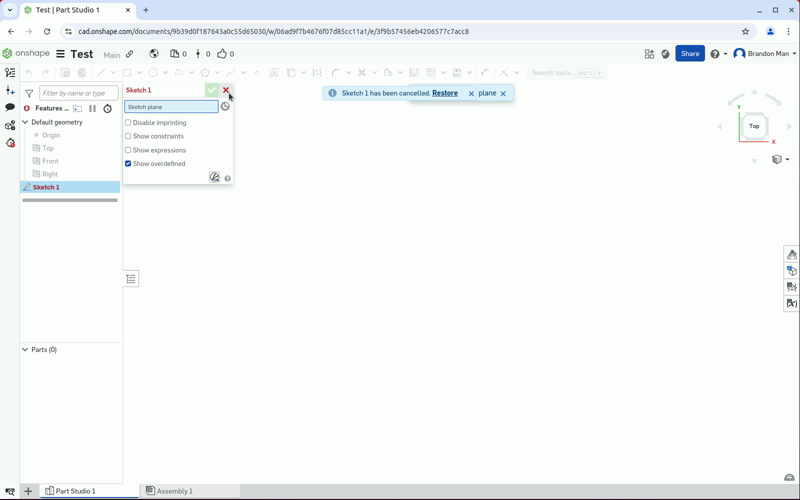
mouse_move(73, 150)
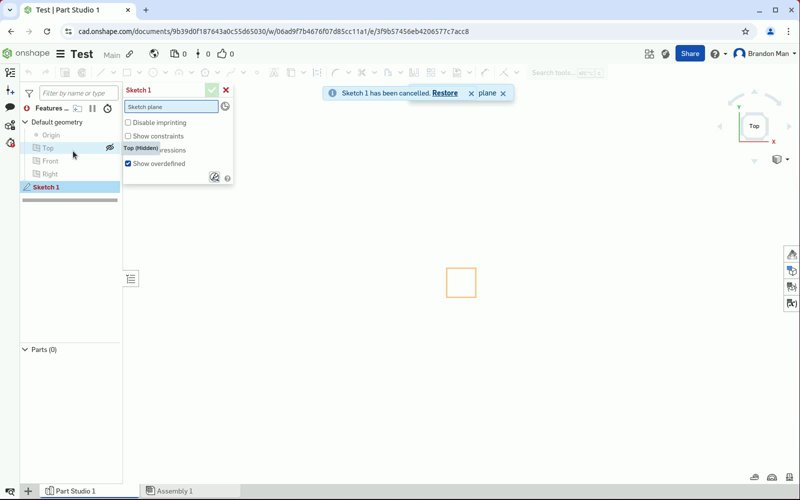
click(73, 150)
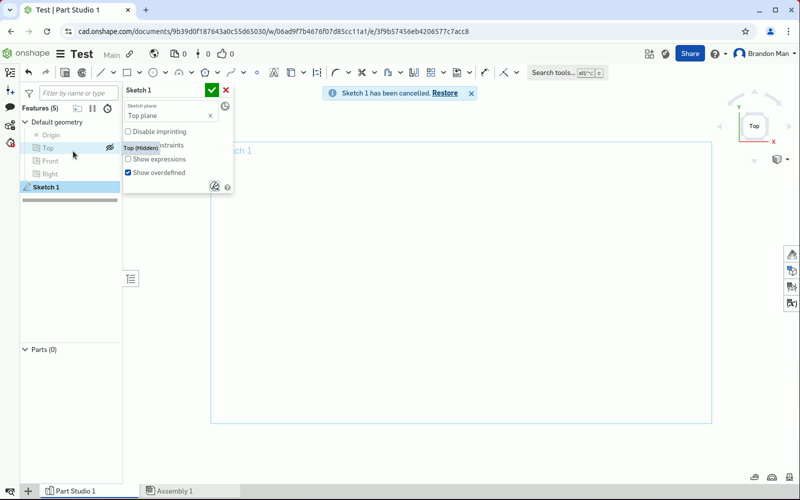
mouse_move(73, 352)
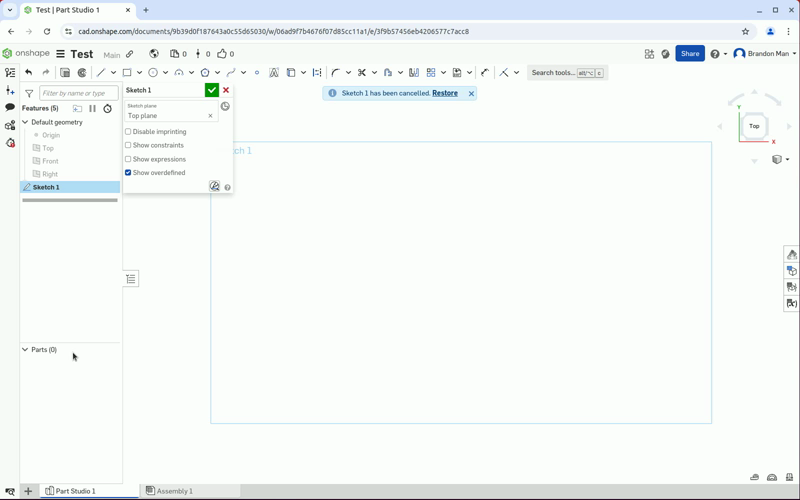
key(y)
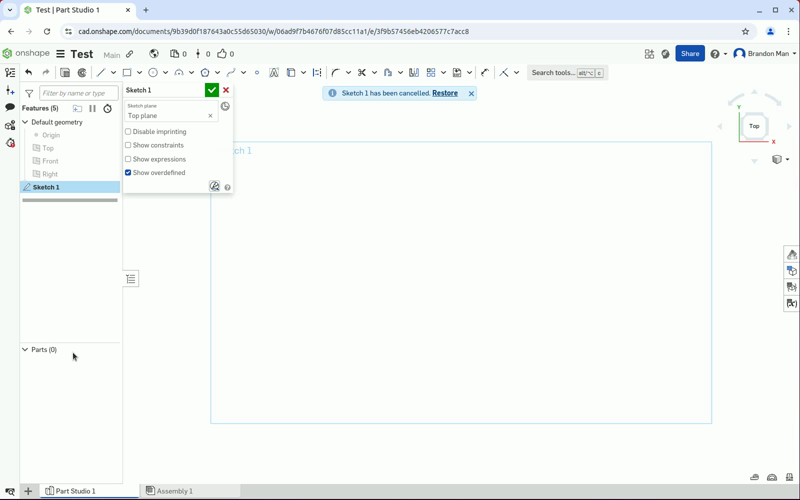
key(c)
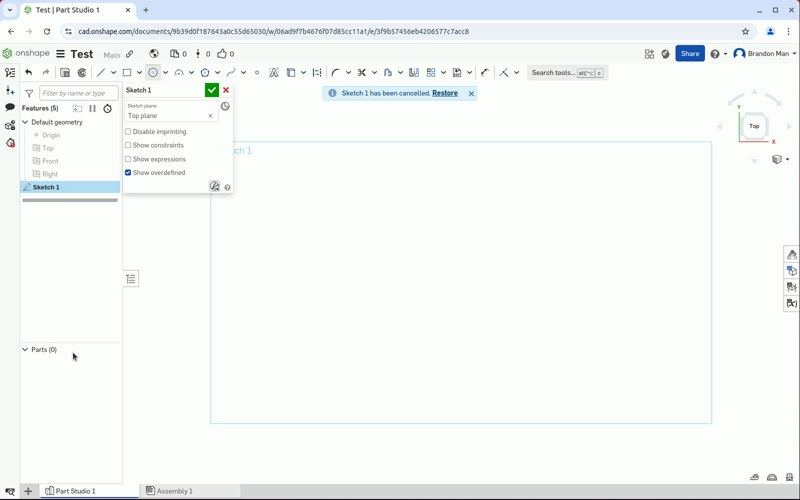
key_down(shift)
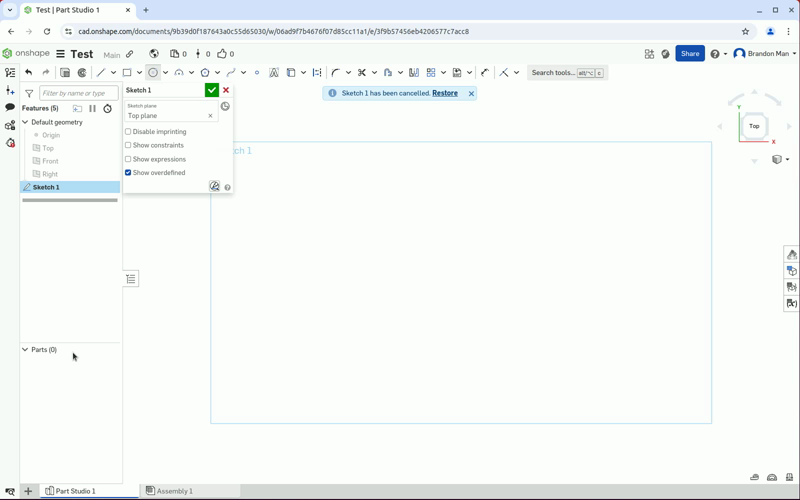
mouse_move(460, 282)
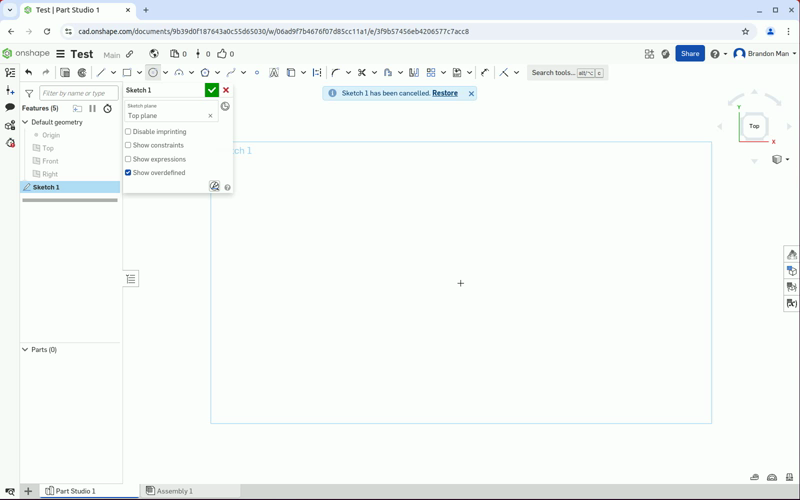
click(460, 282)
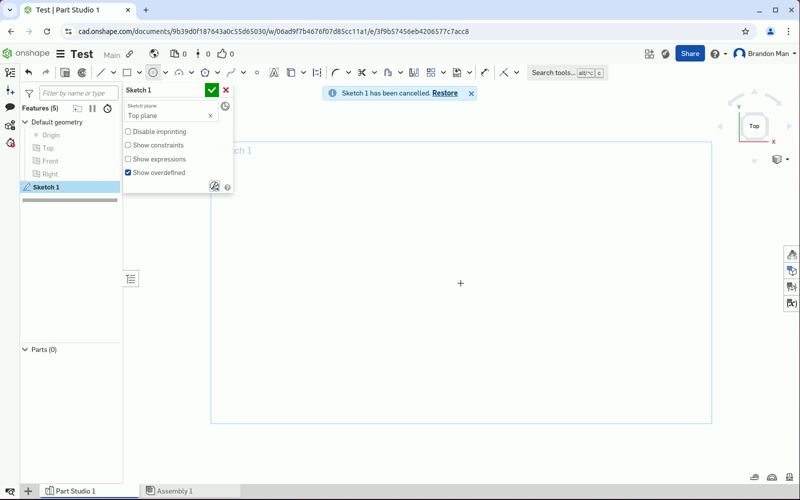
key_up(shift)
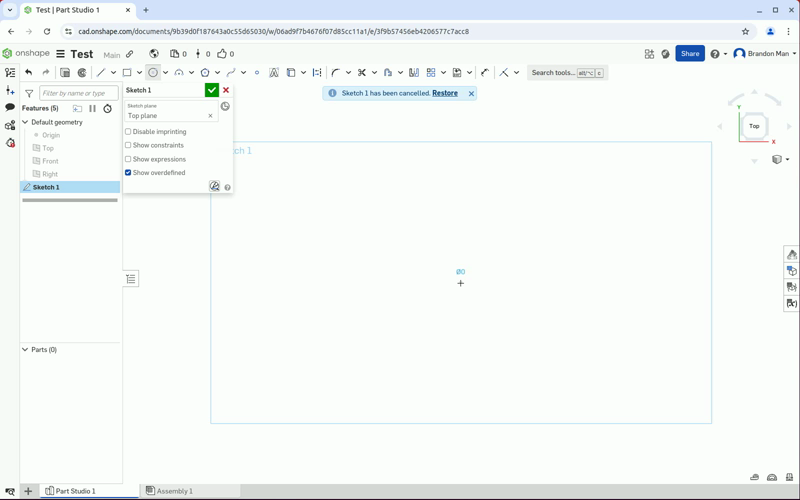
mouse_move(491, 282)
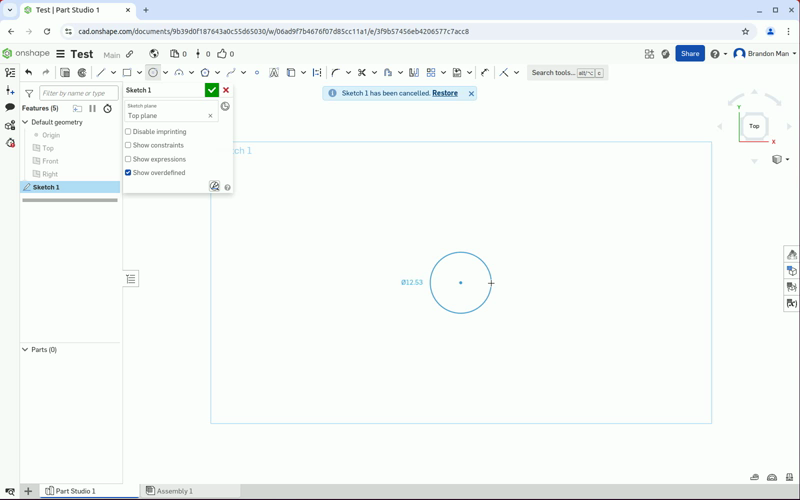
click(491, 282)
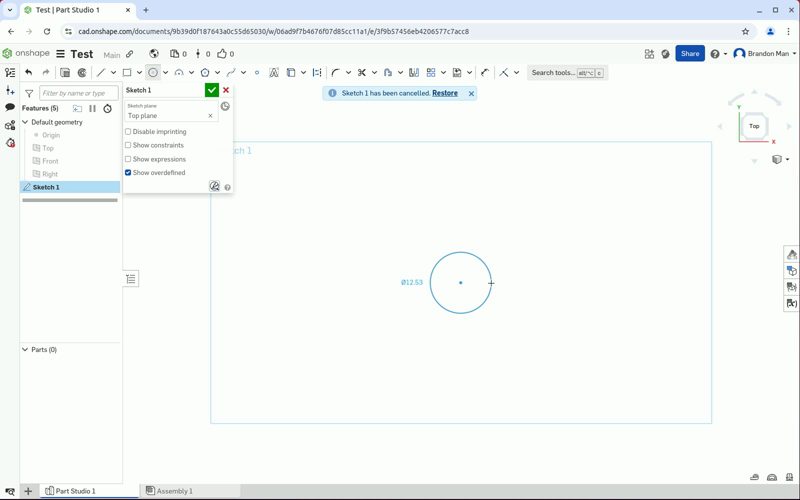
key(esc)
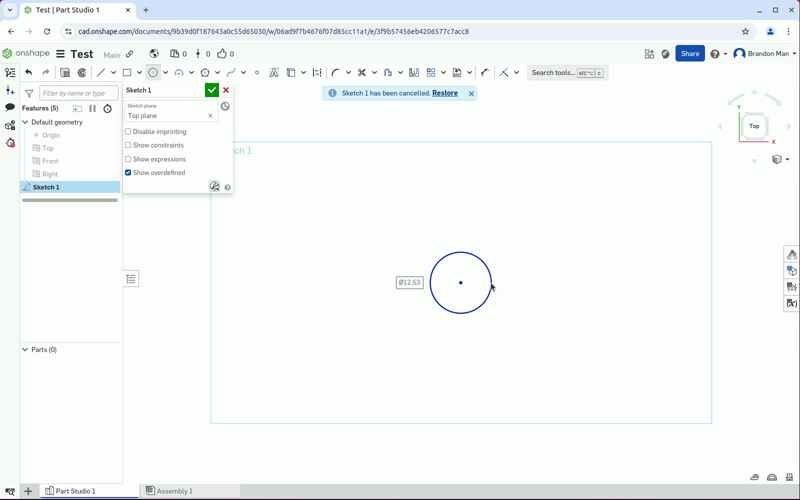
mouse_move(474, 297)
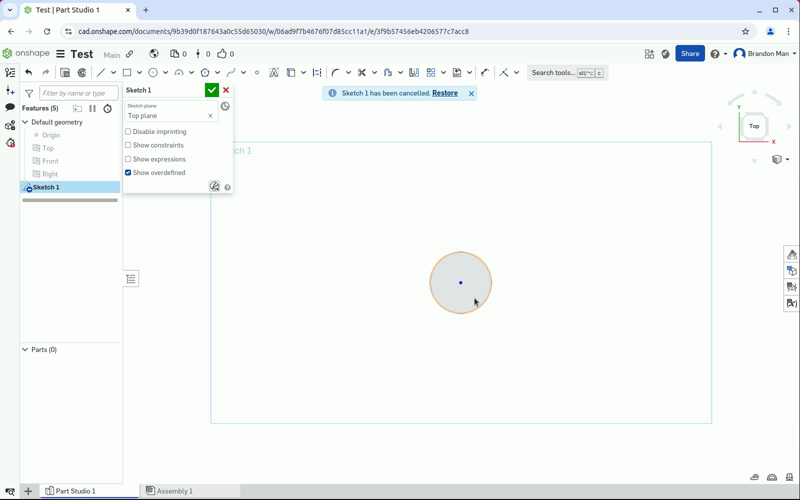
click(474, 297)
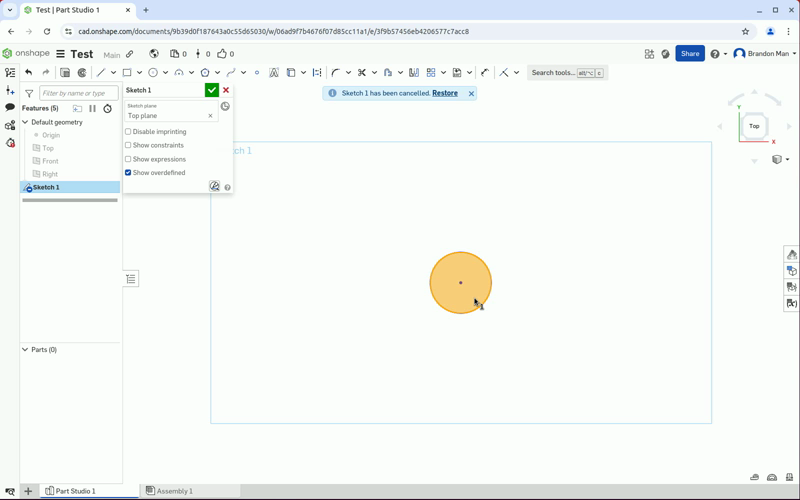
mouse_move(73, 352)
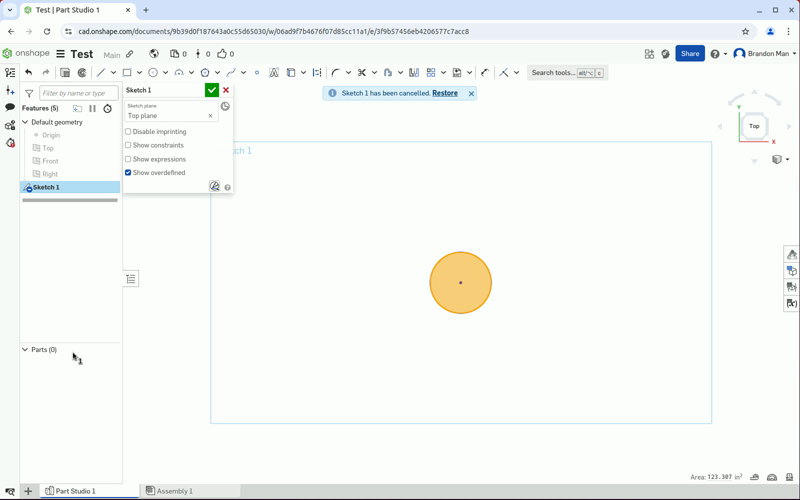
key(shift+y)
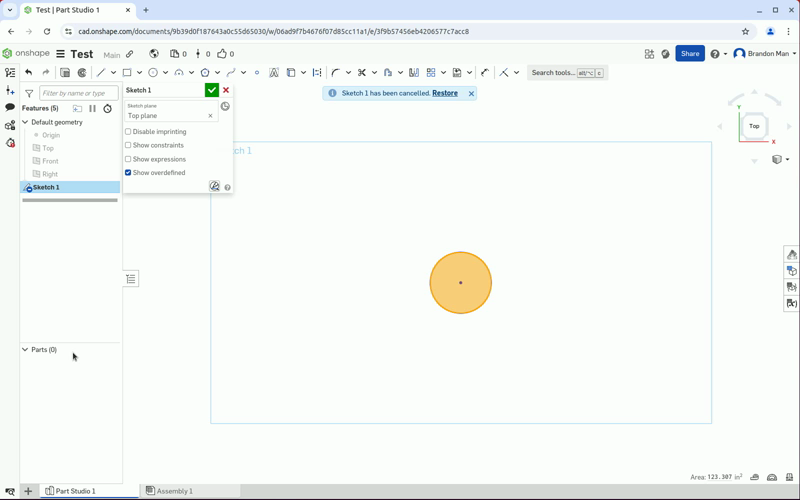
key(shift+e)
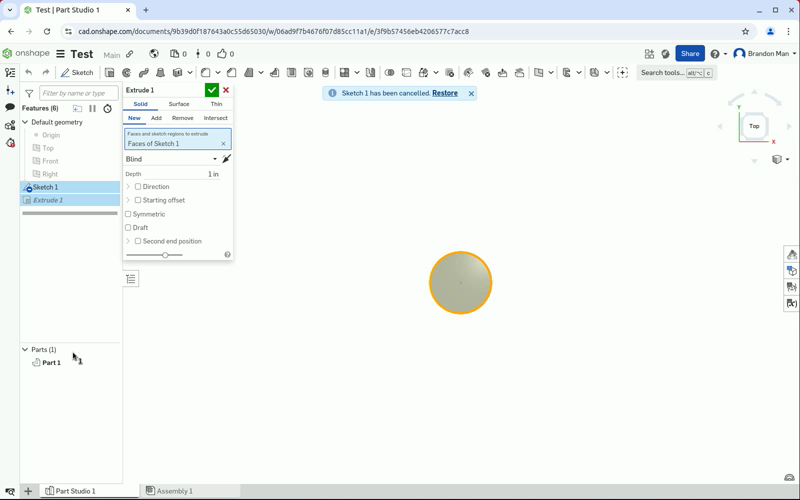
mouse_move(143, 106)
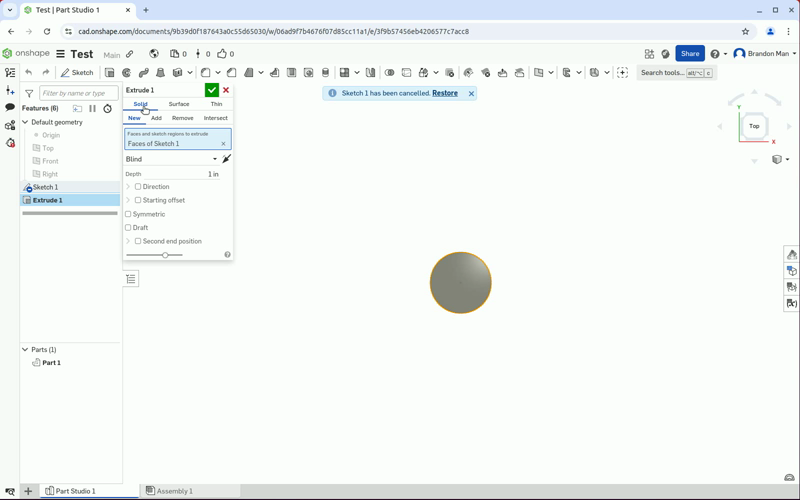
click(143, 106)
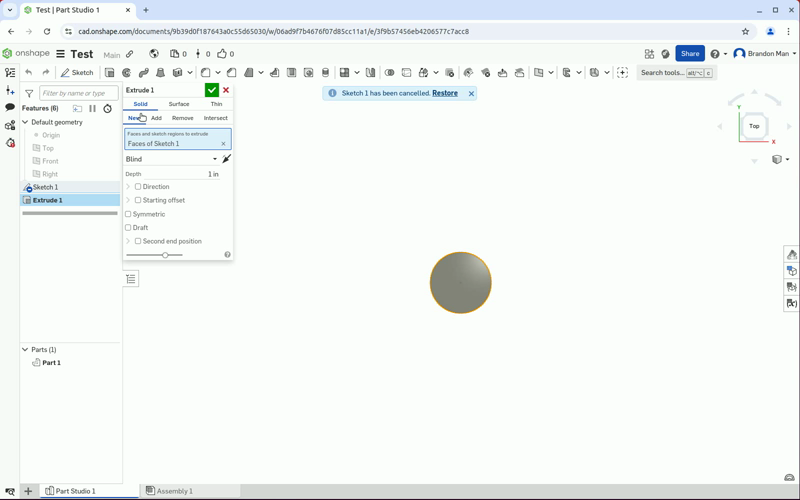
mouse_move(137, 120)
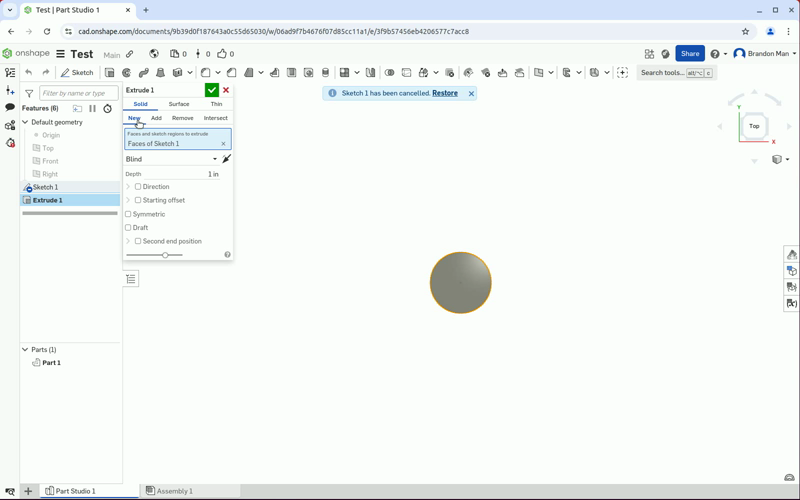
click(137, 120)
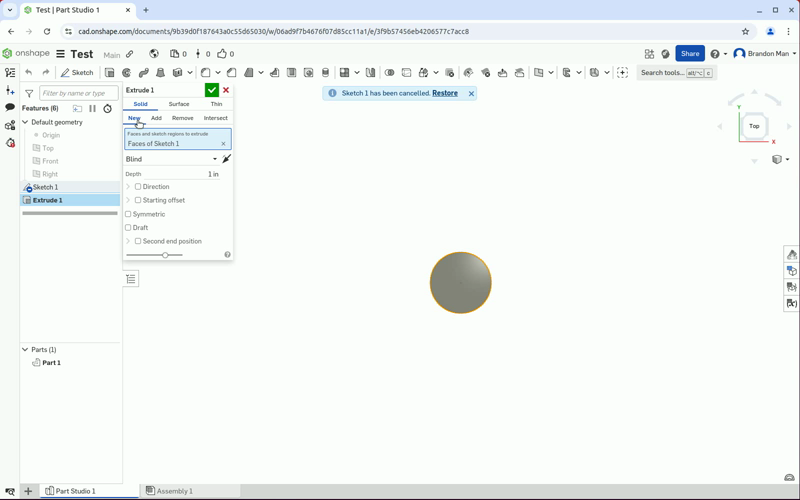
key(tab, 4)
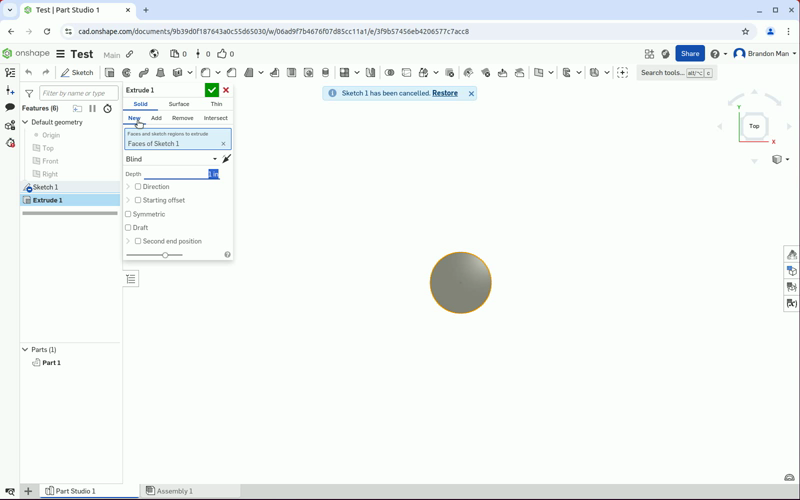
text(8.425)
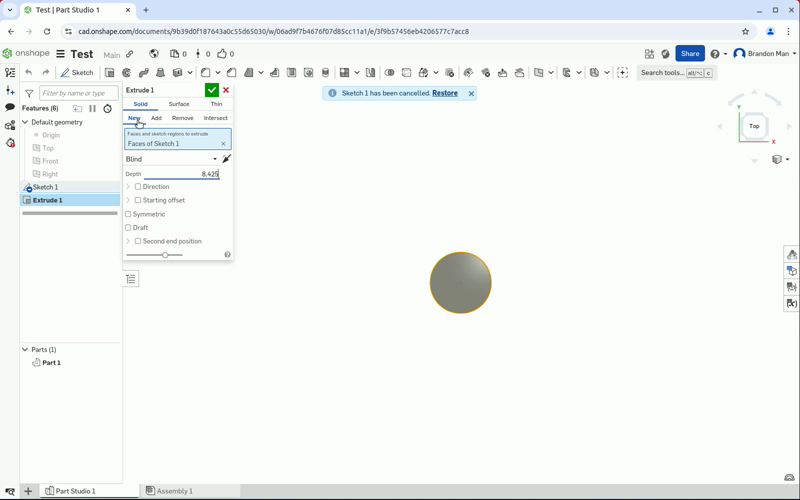
key(enter)
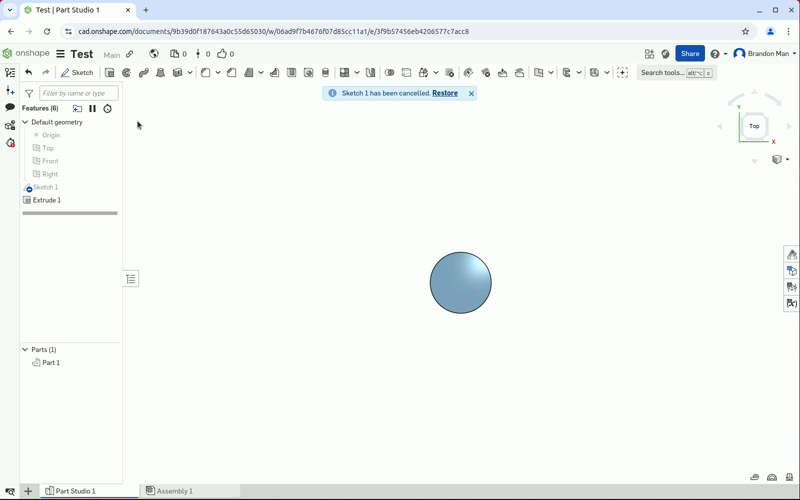
key(shift+h)
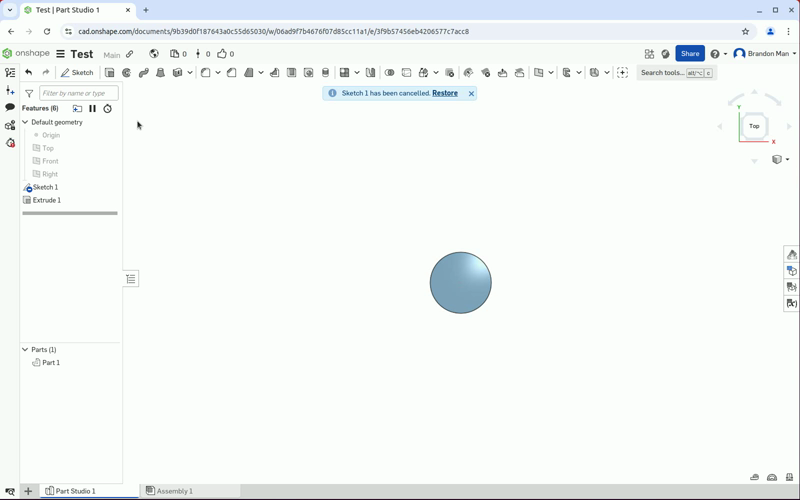
key(shift+h)
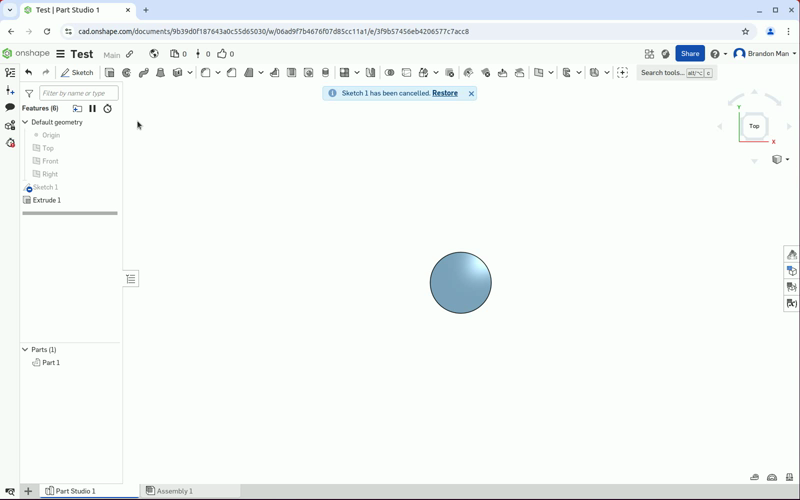
mouse_move(73, 189)
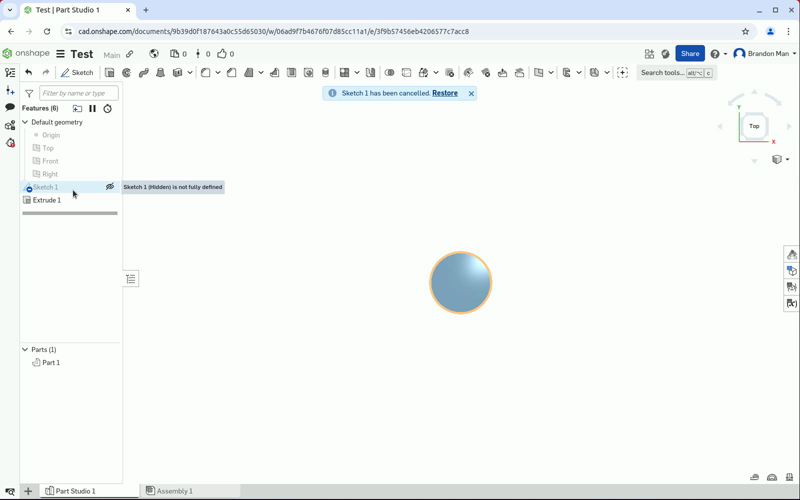
click(73, 189)
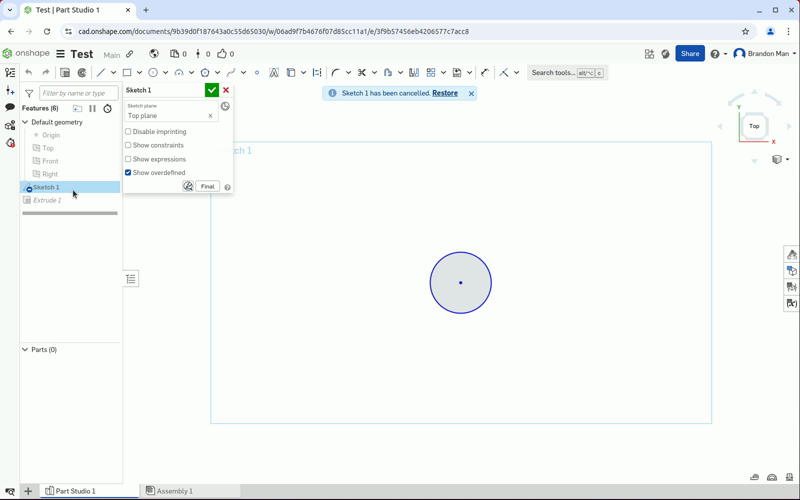
mouse_move(229, 92)
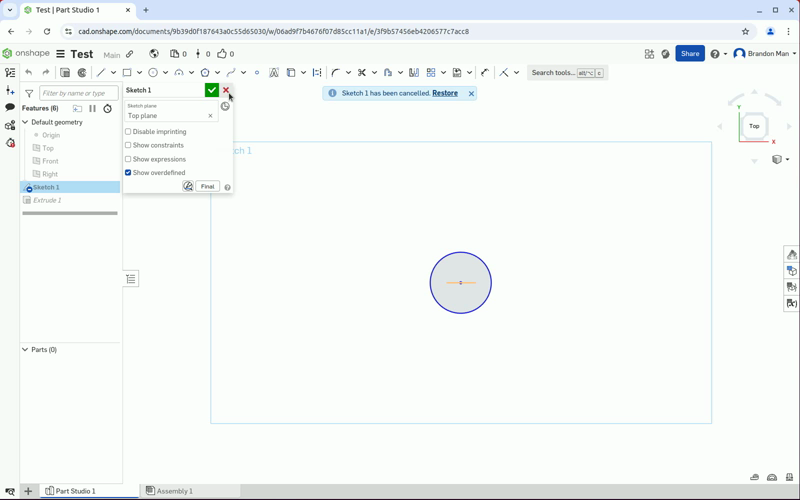
click(229, 92)
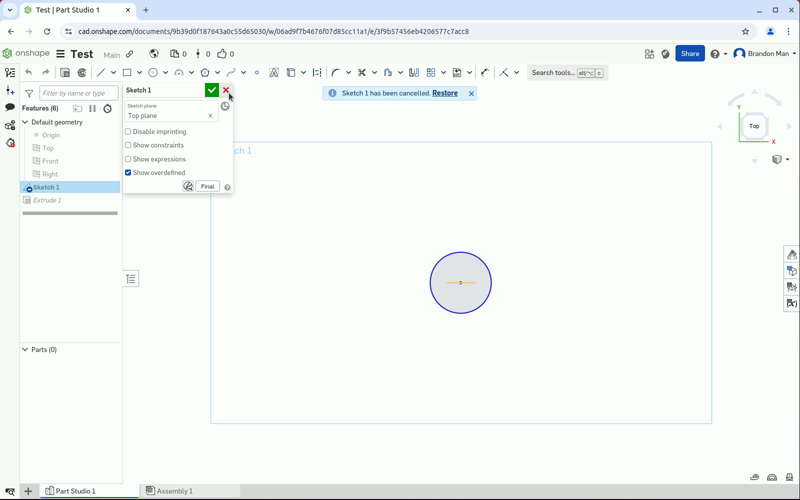
key(shift+s)
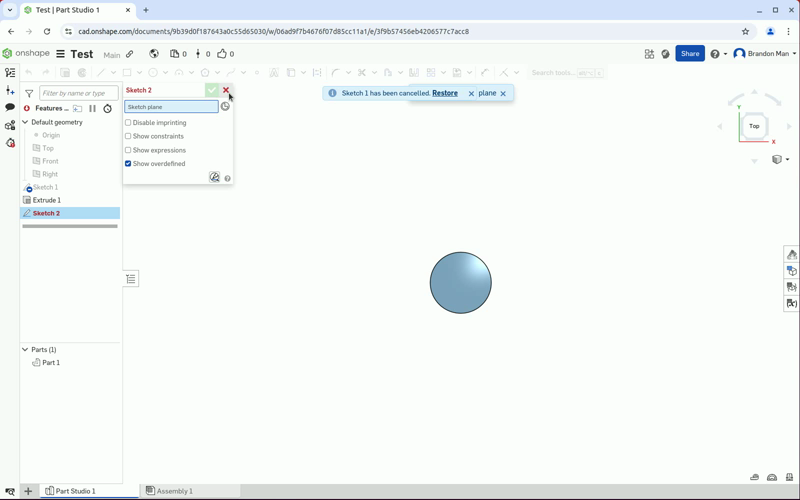
mouse_move(73, 150)
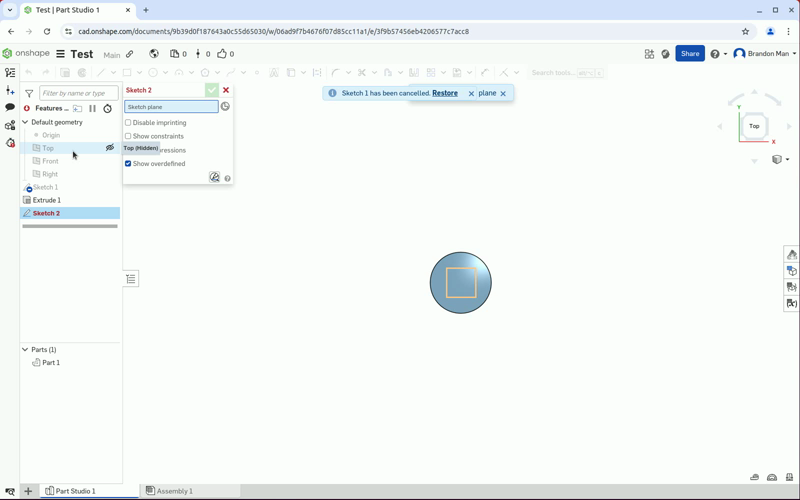
click(73, 150)
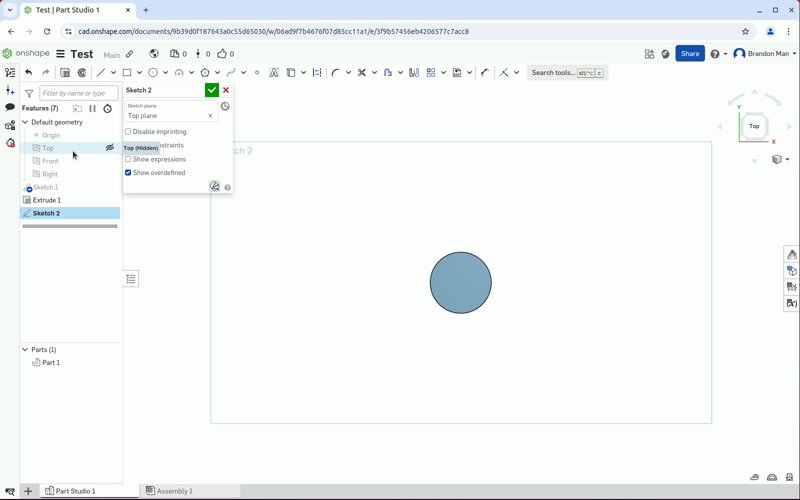
mouse_move(73, 352)
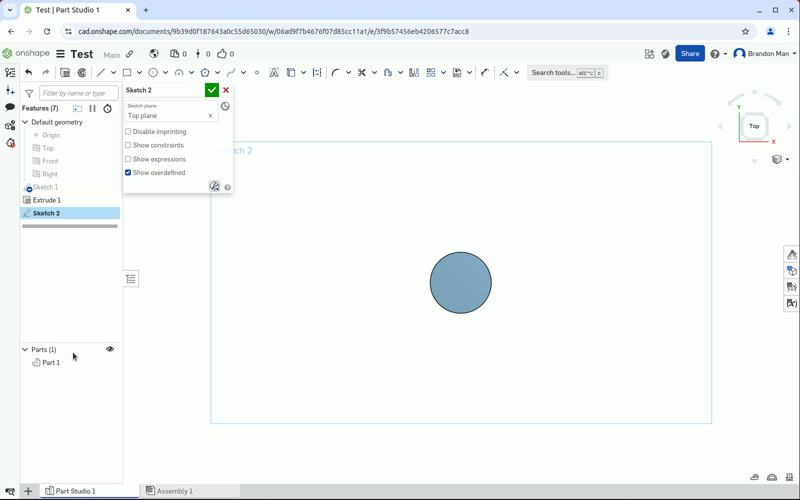
key(y)
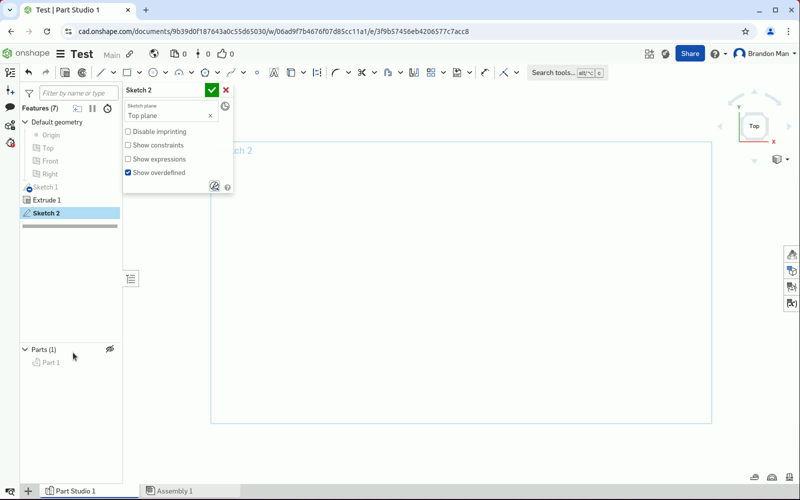
key(c)
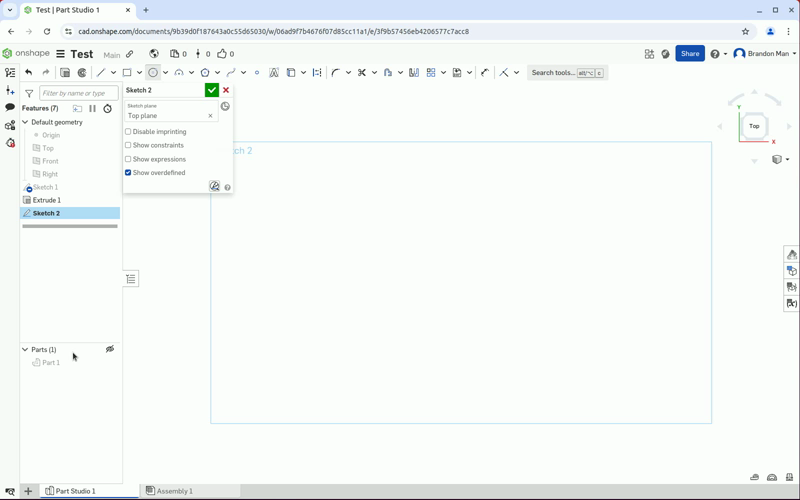
key_down(shift)
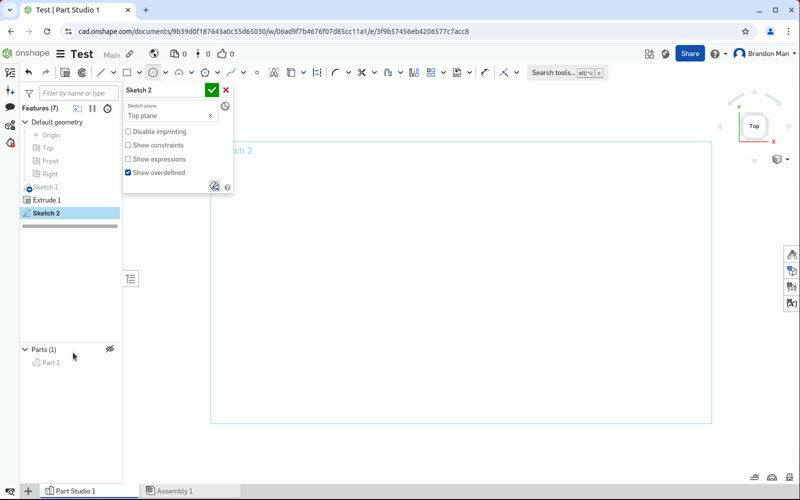
mouse_move(461, 282)
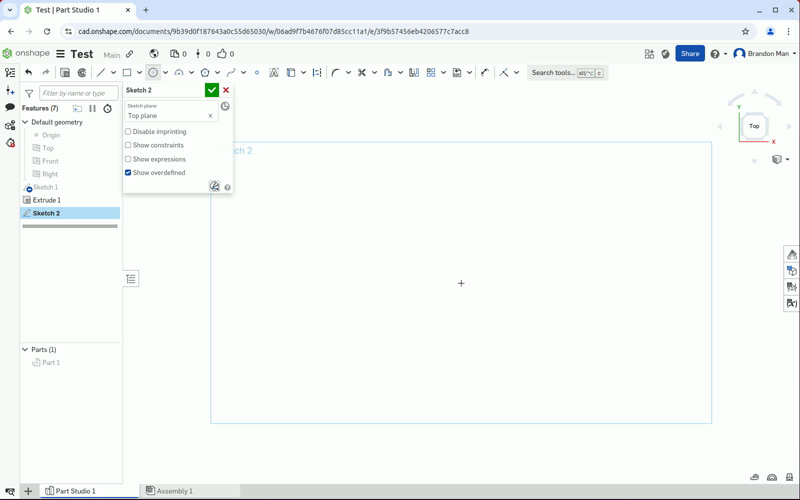
click(461, 282)
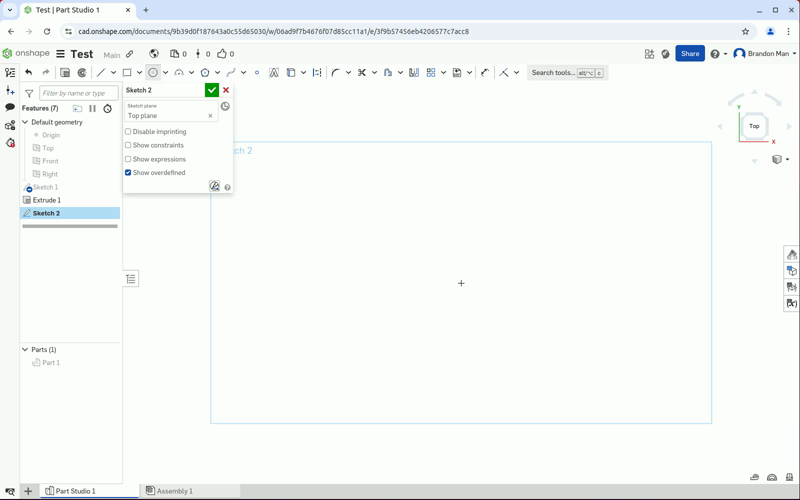
key_up(shift)
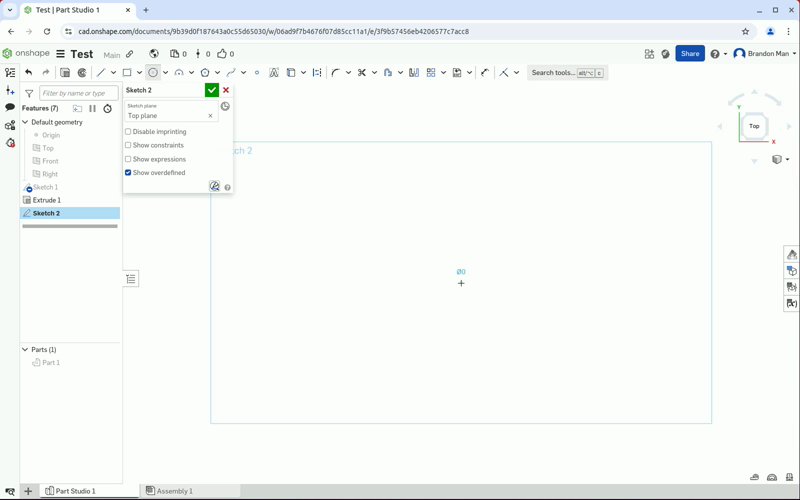
mouse_move(572, 282)
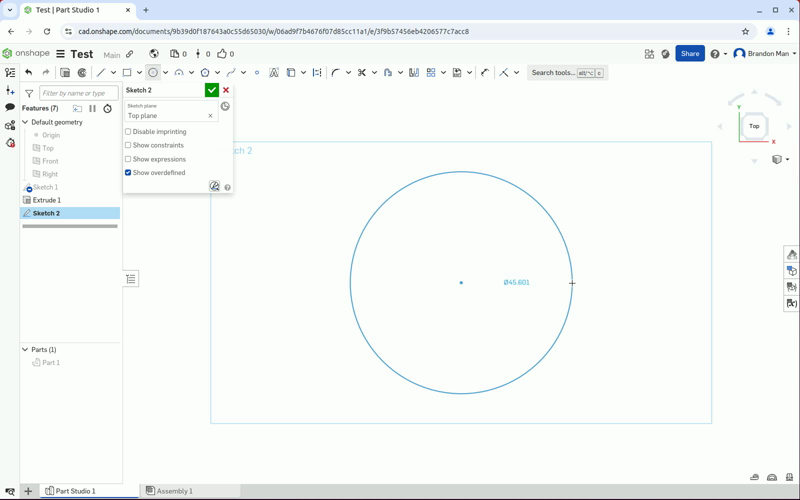
click(572, 282)
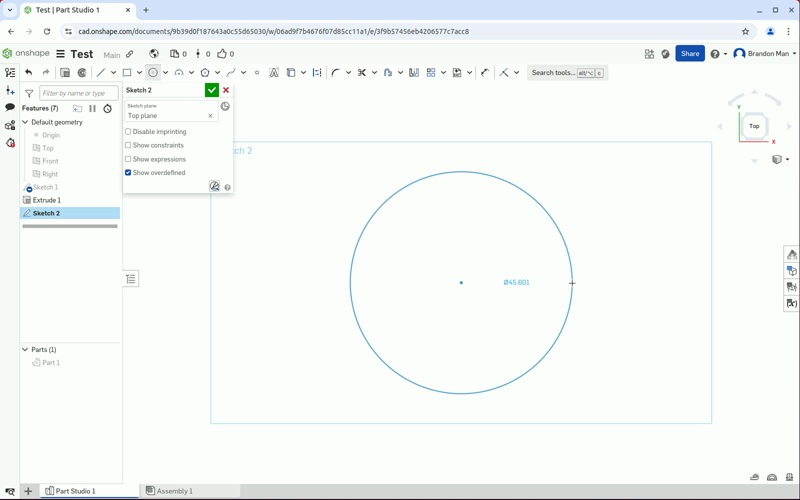
key(esc)
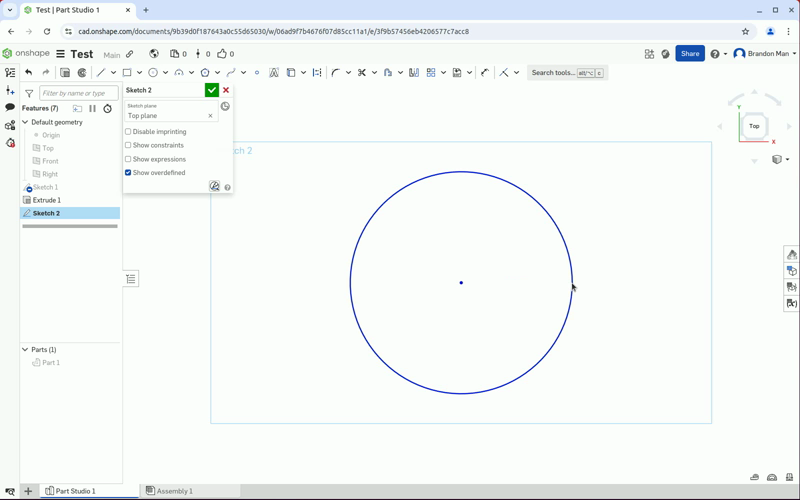
key(c)
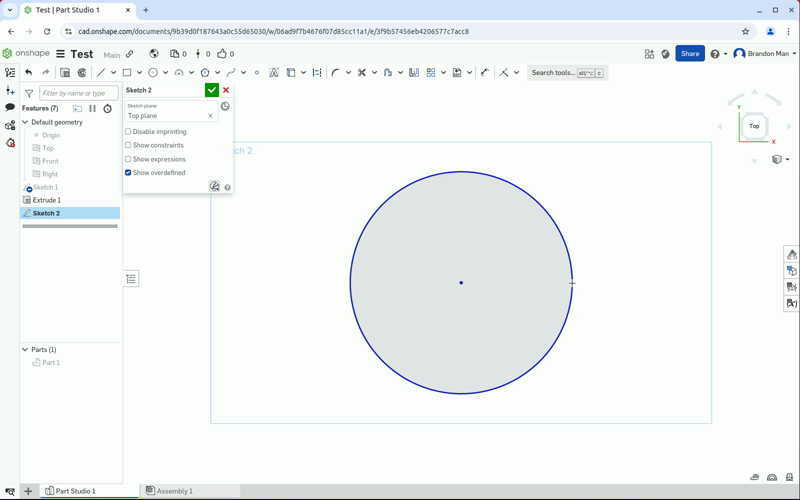
key_down(shift)
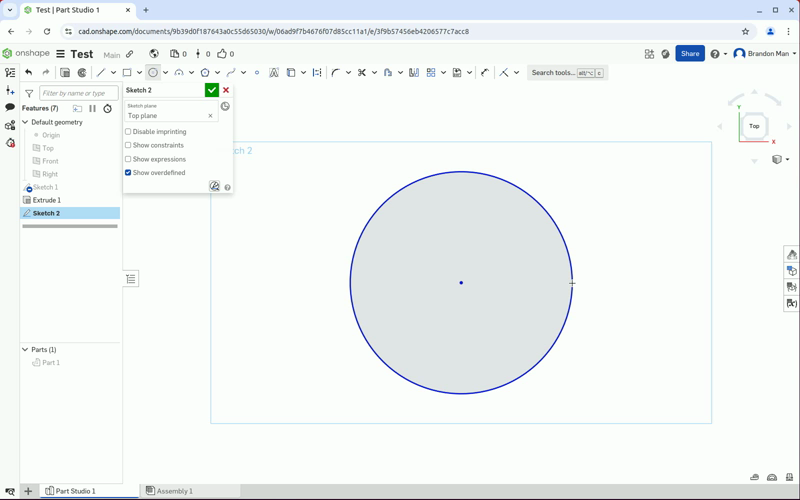
mouse_move(461, 282)
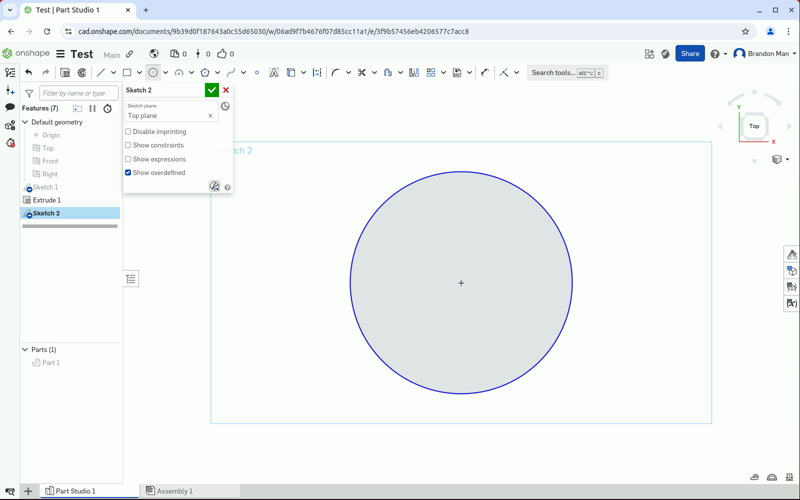
click(461, 282)
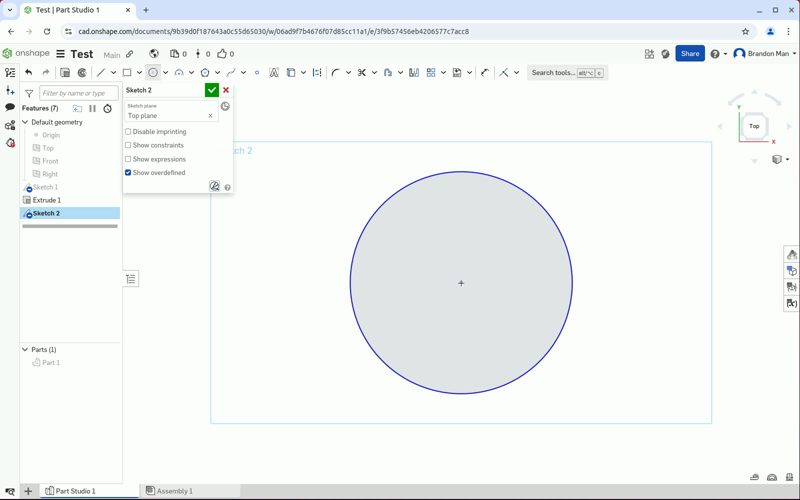
key_up(shift)
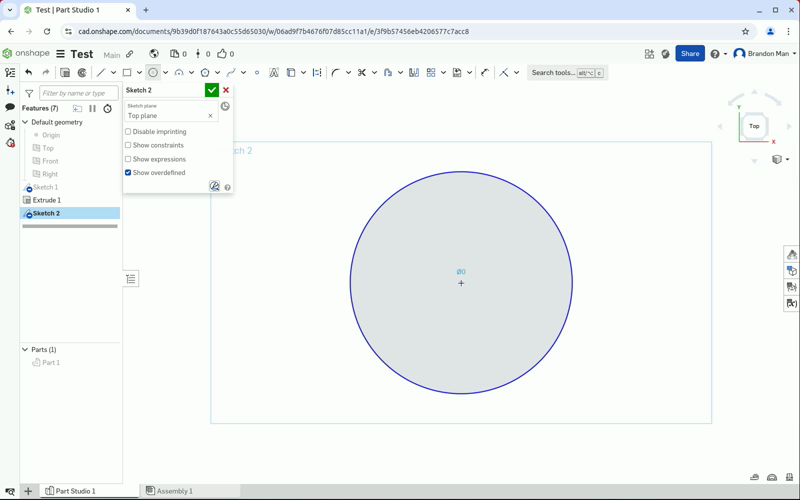
mouse_move(492, 282)
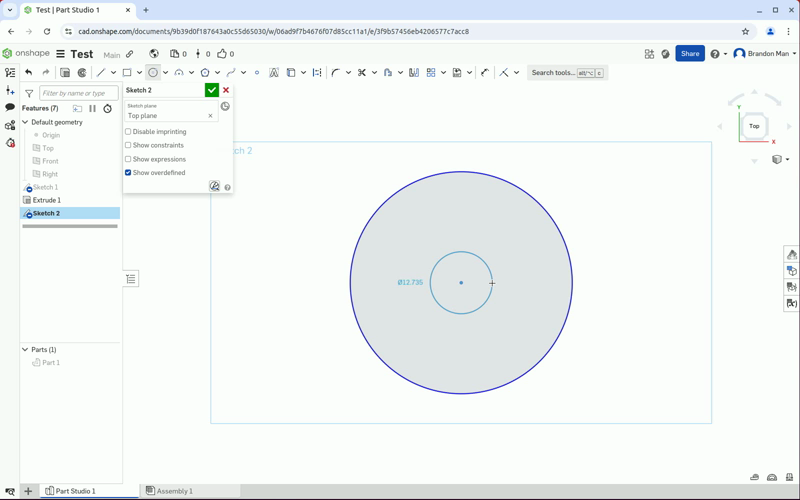
click(492, 282)
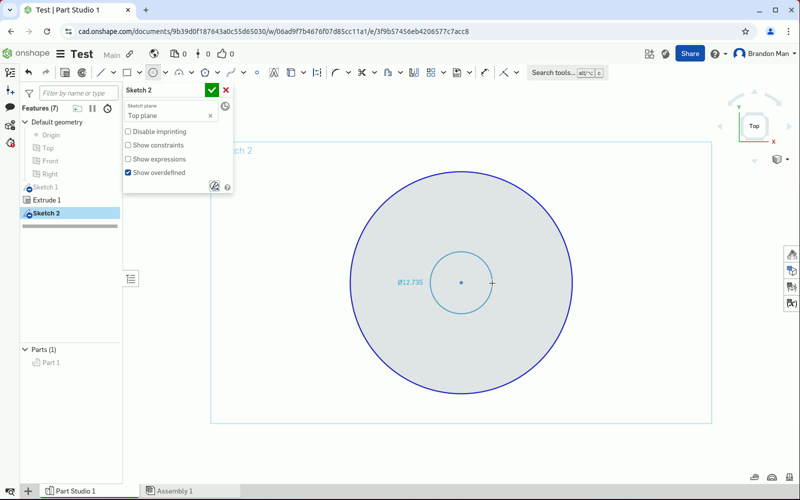
key(esc)
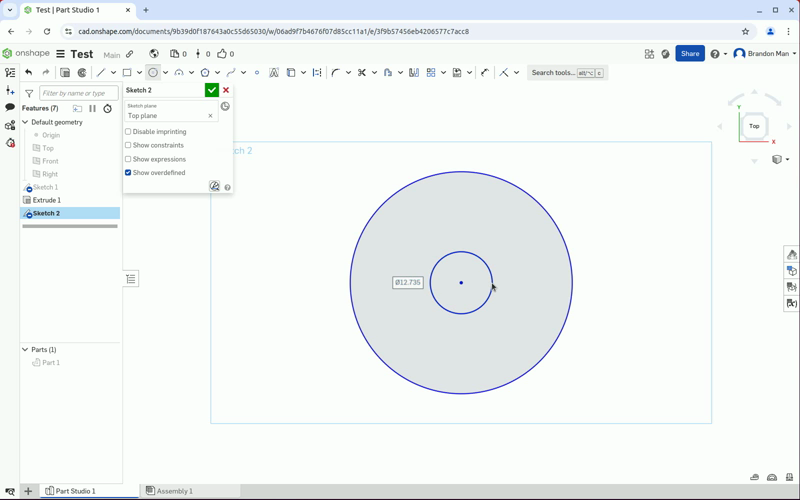
mouse_move(470, 204)
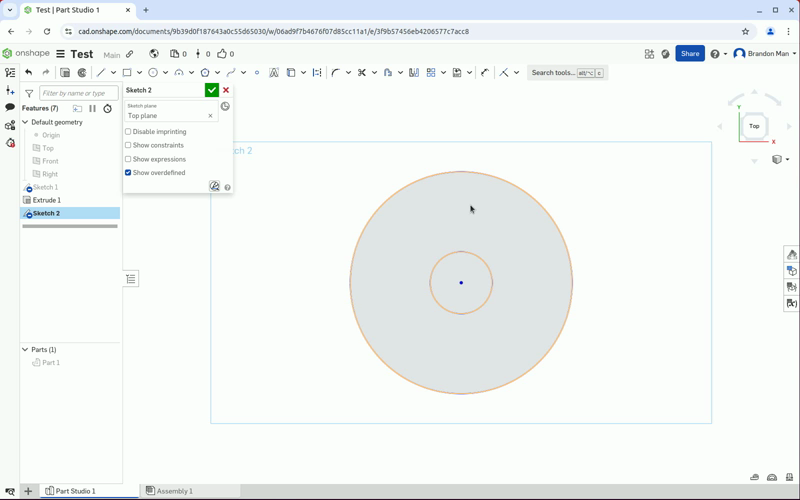
click(470, 204)
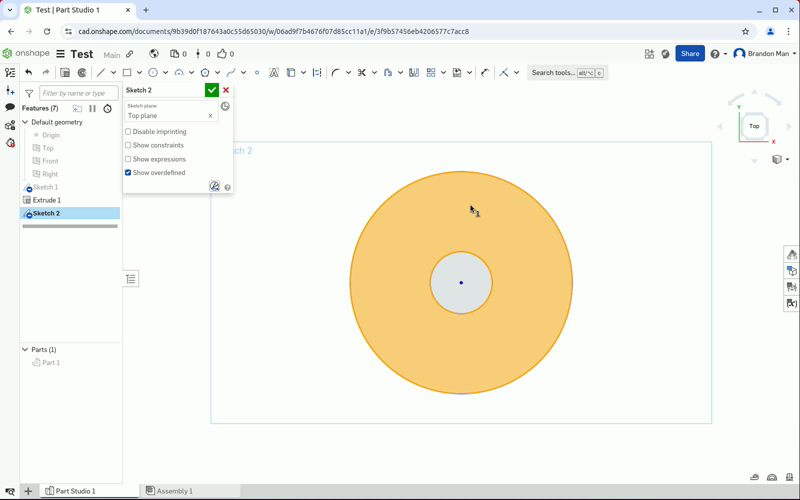
mouse_move(73, 352)
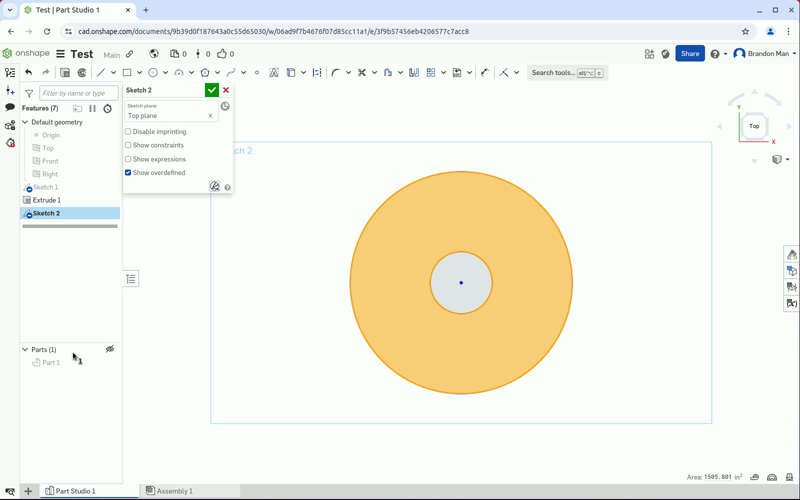
key(shift+y)
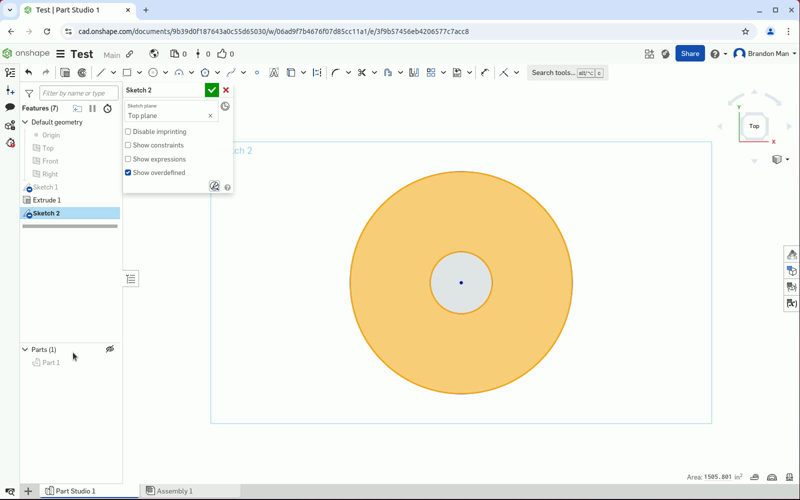
key(shift+e)
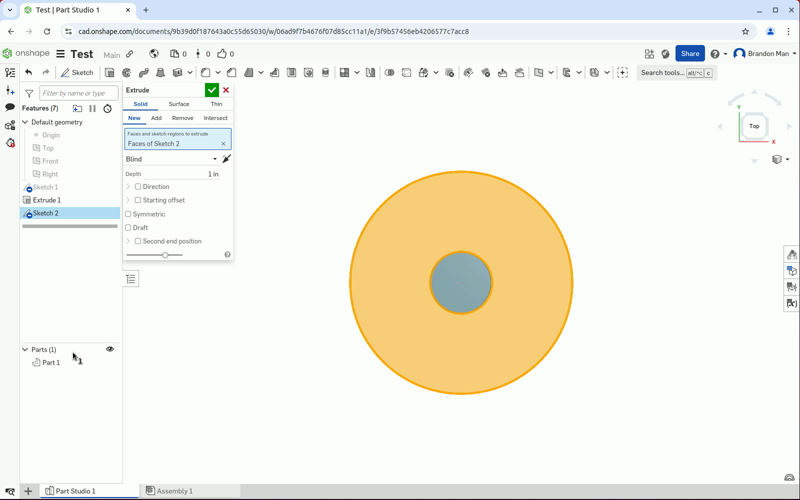
mouse_move(143, 106)
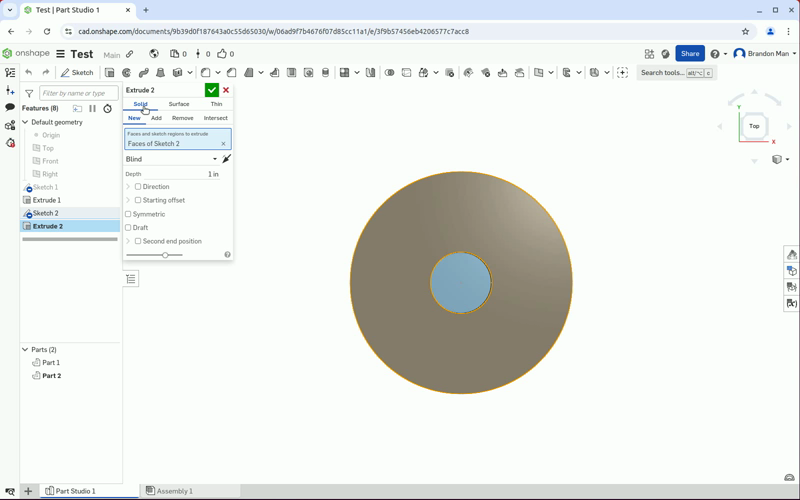
click(143, 106)
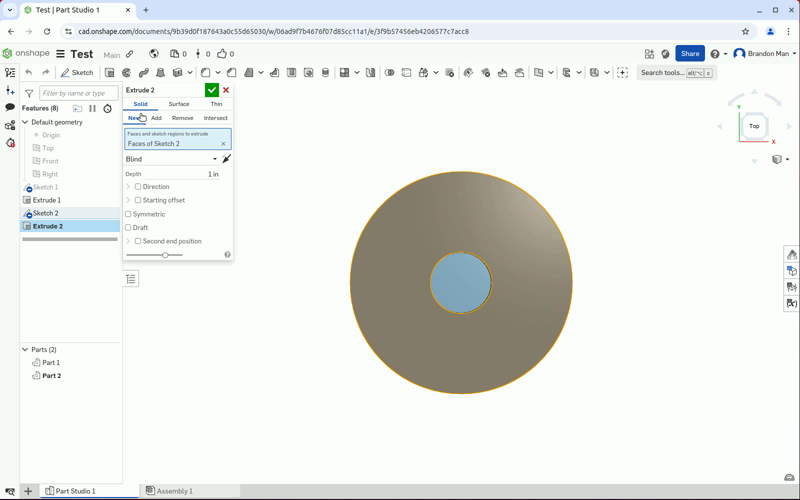
mouse_move(137, 120)
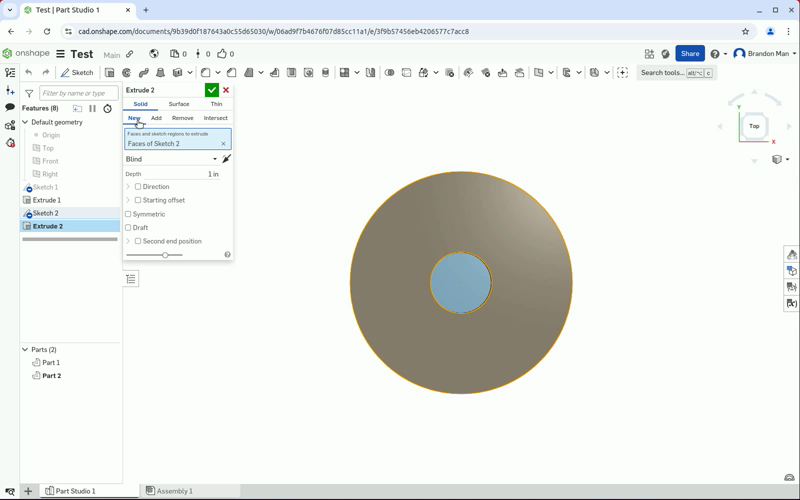
click(137, 120)
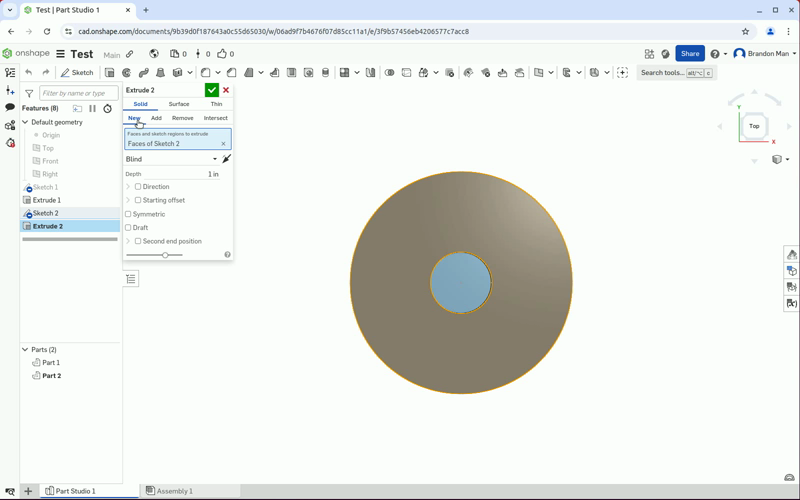
key(tab, 4)
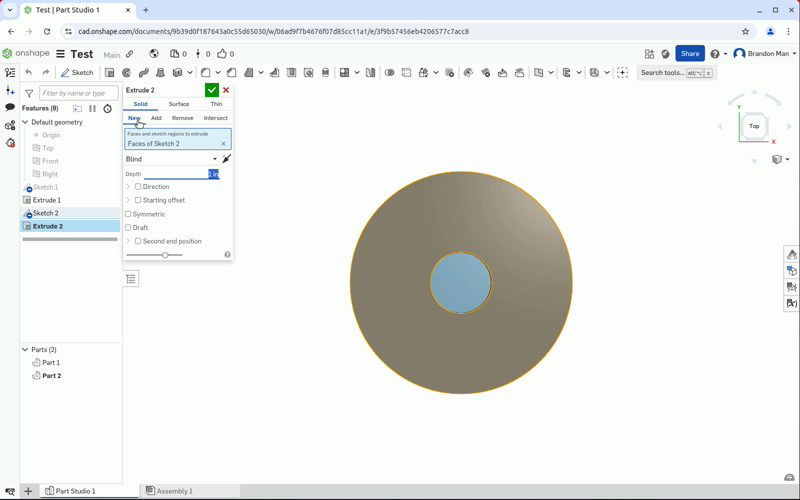
text(4.092)
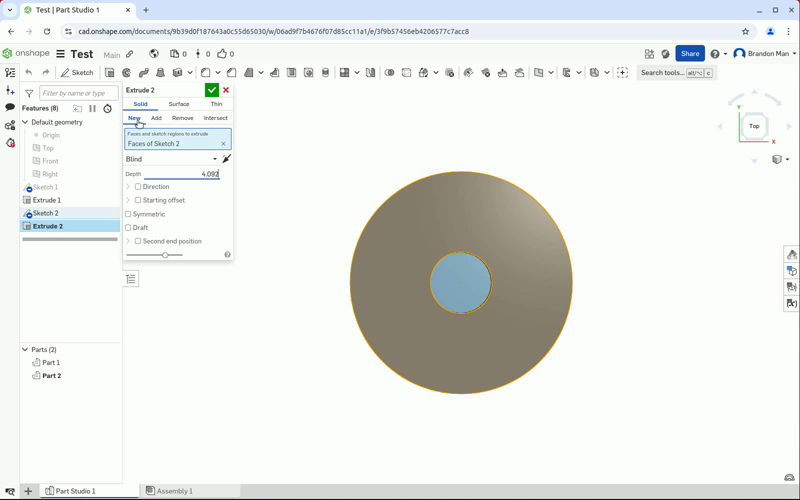
key(enter)
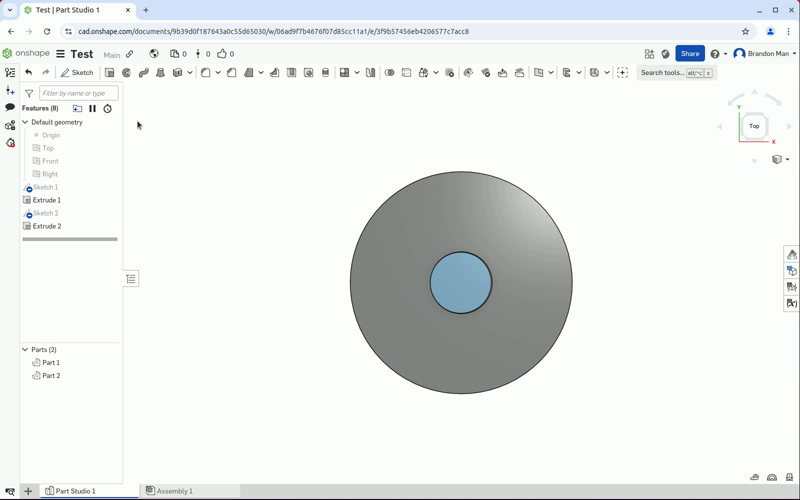
key(shift+h)
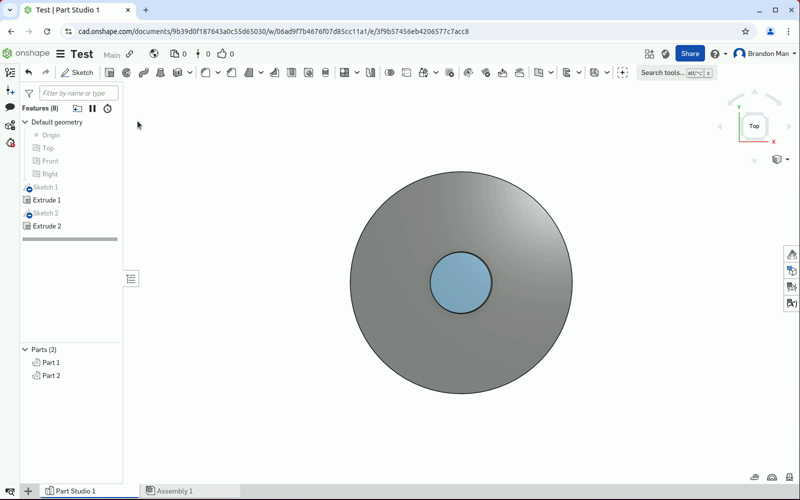
key(shift+h)
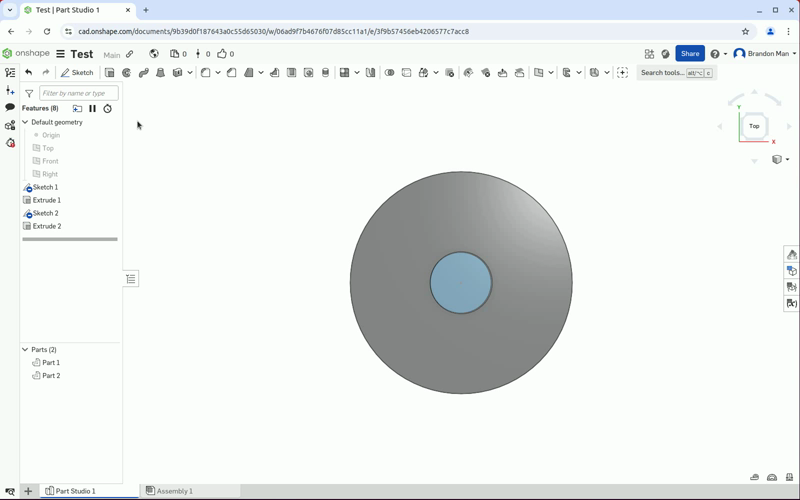
key(shift+7)
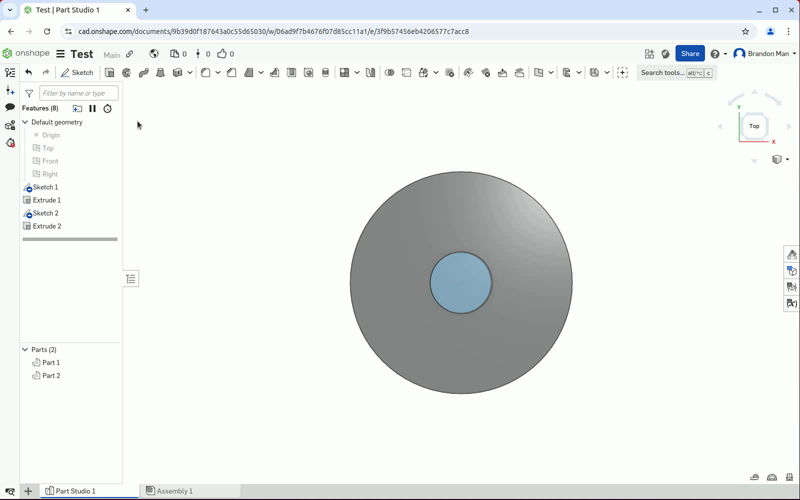
key(up, 3)
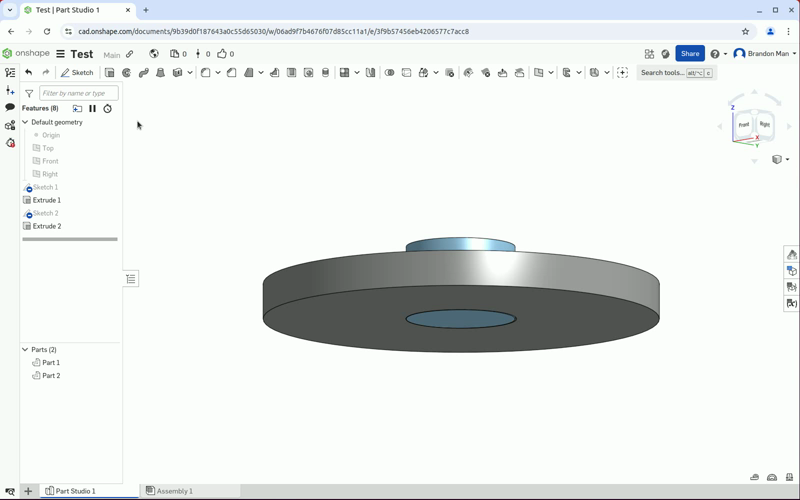
key(left, 3)
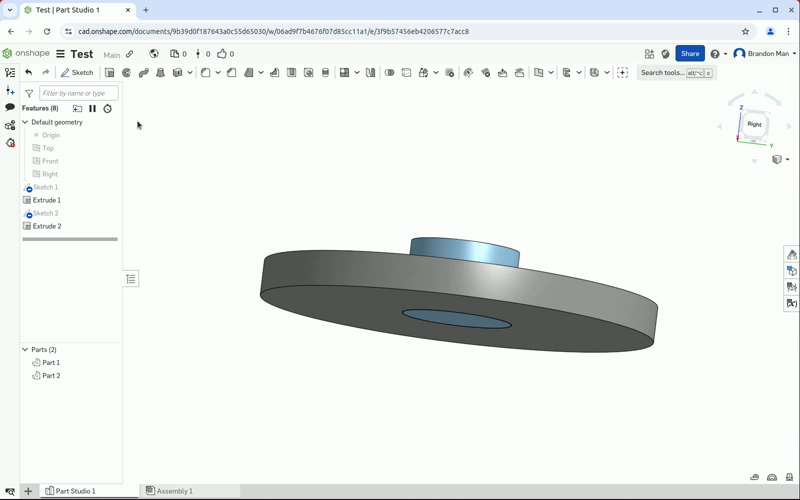
key(right, 3)
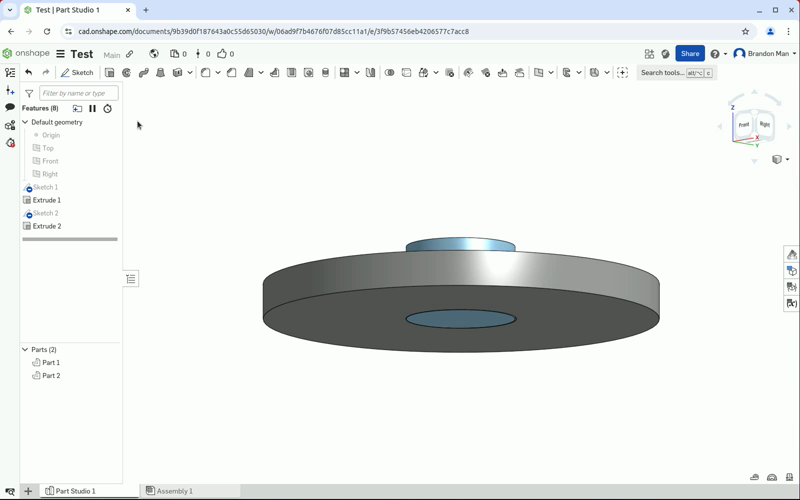
key(down, 3)
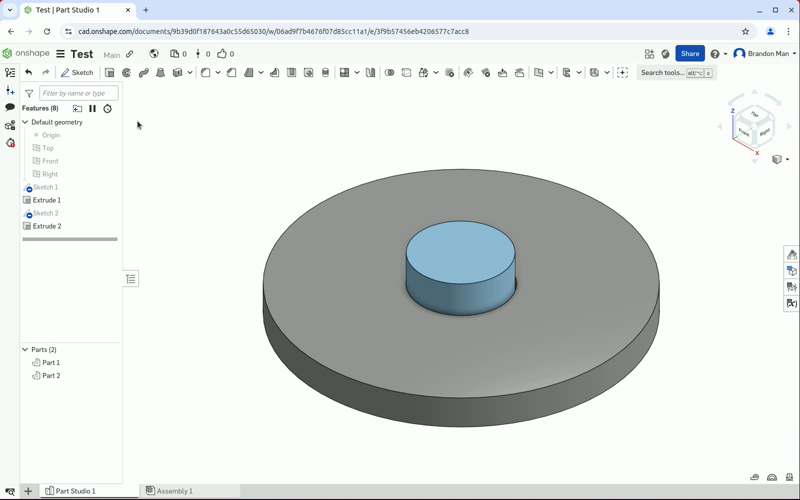
mouse_move(73, 189)
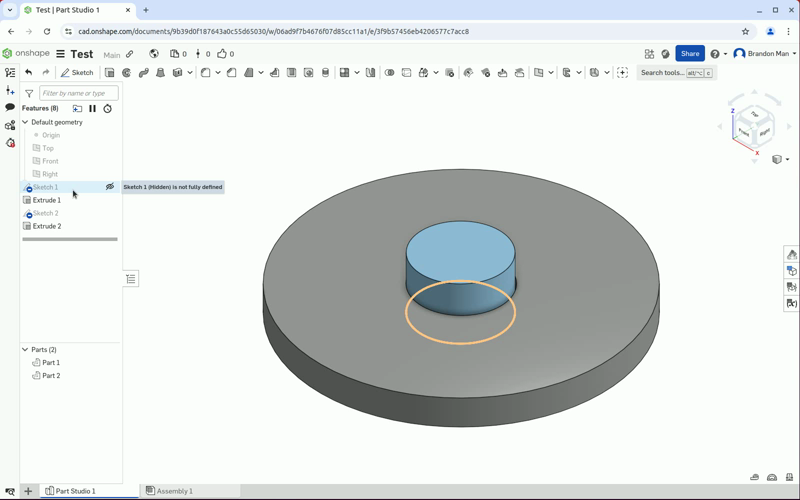
click(73, 189)